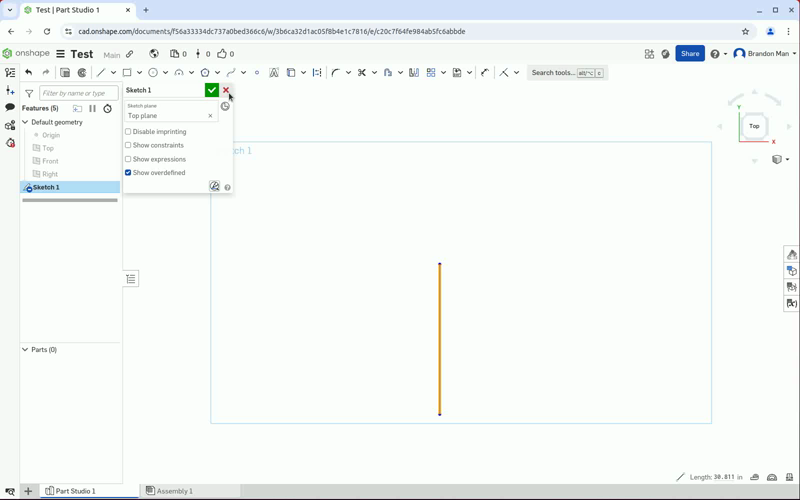
key(shift+h)
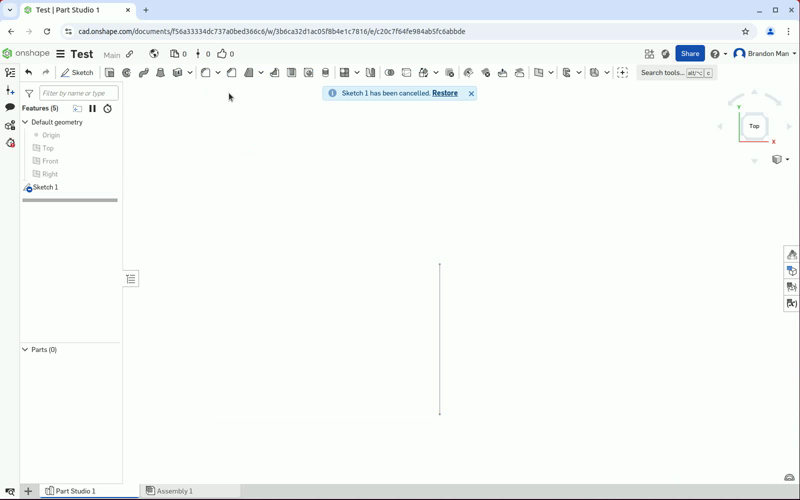
key(shift+s)
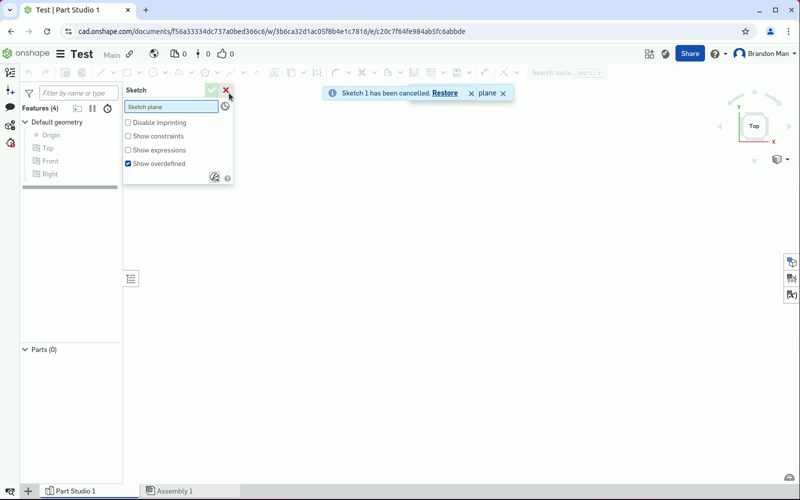
mouse_move(73, 150)
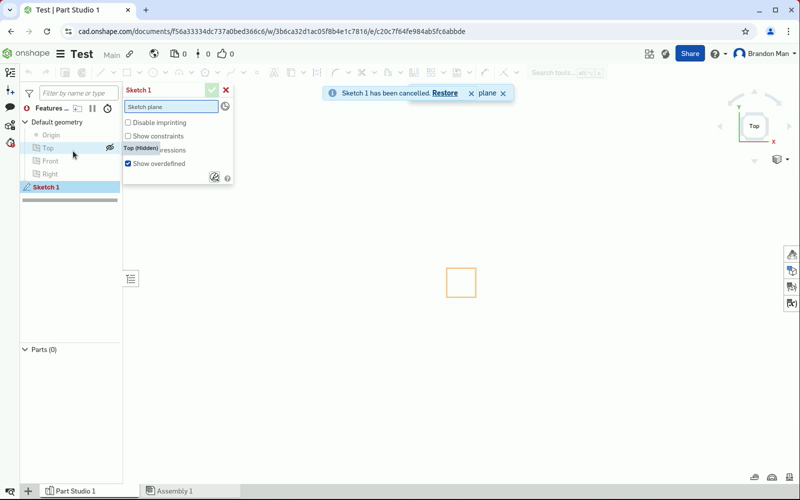
click(73, 150)
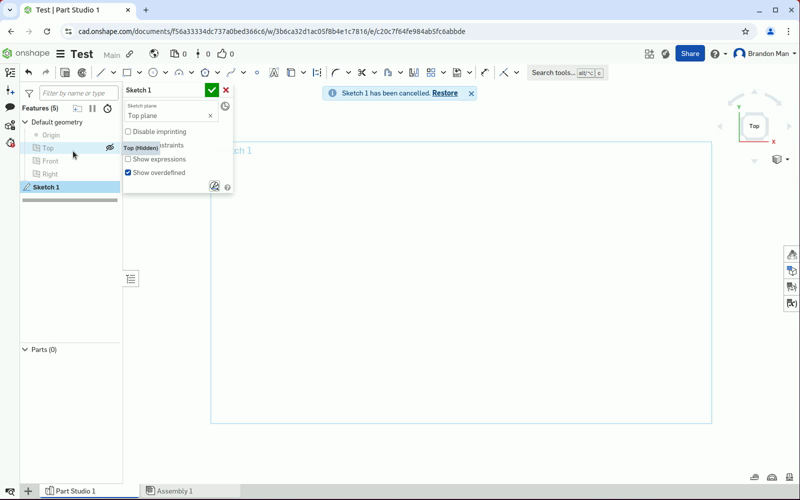
mouse_move(73, 352)
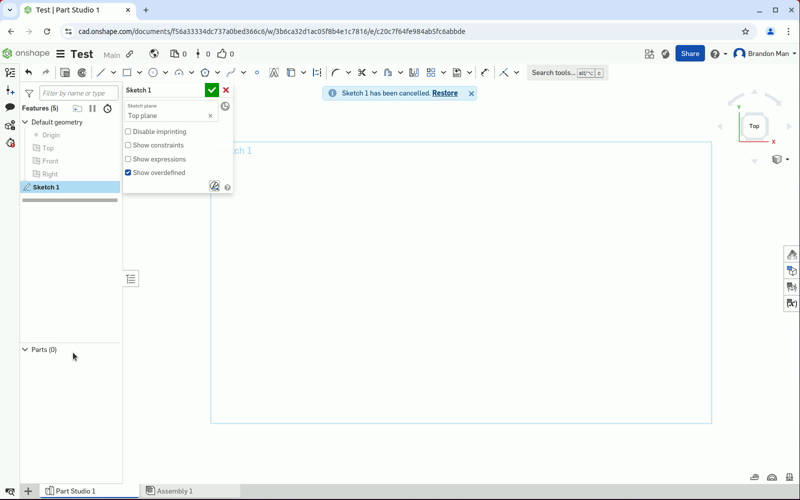
key(y)
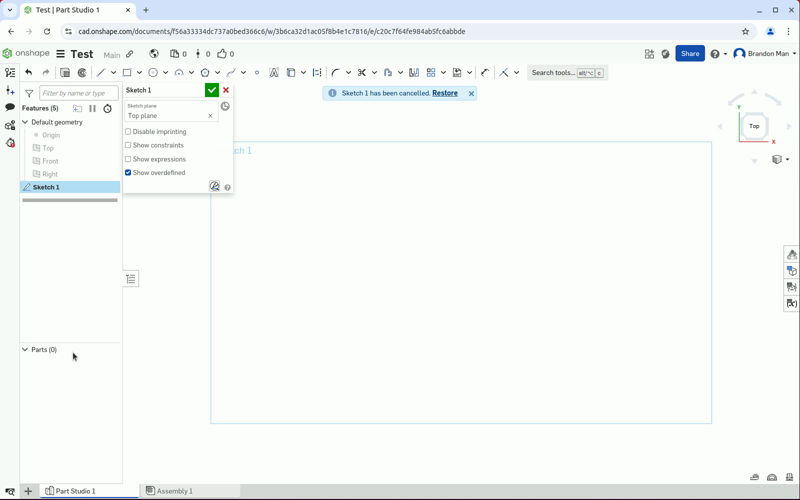
key(c)
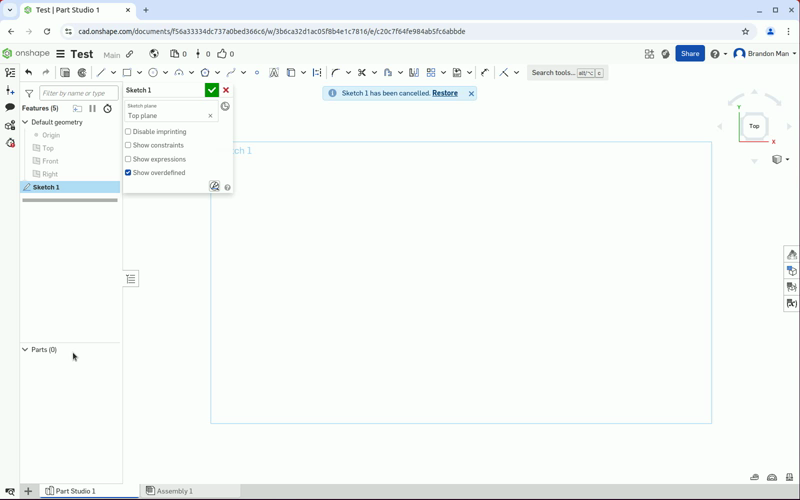
key_down(shift)
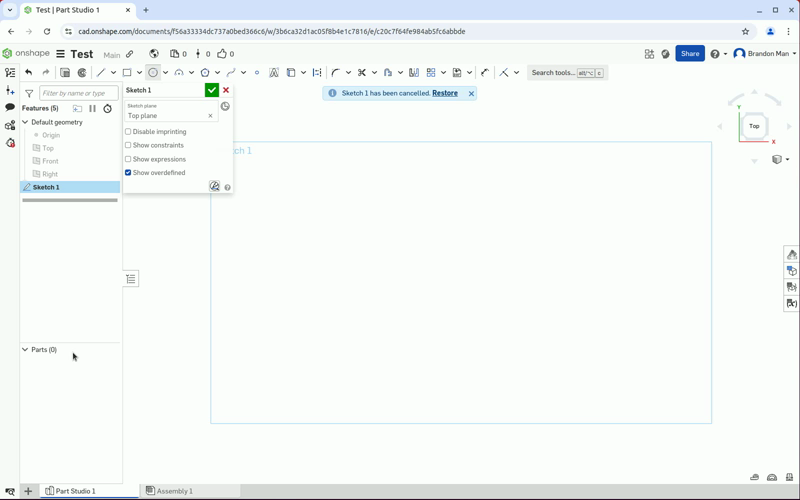
mouse_move(460, 282)
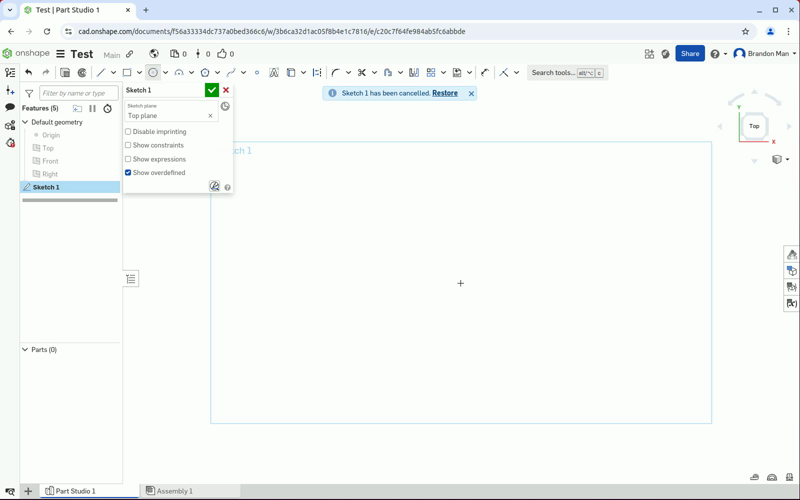
click(460, 282)
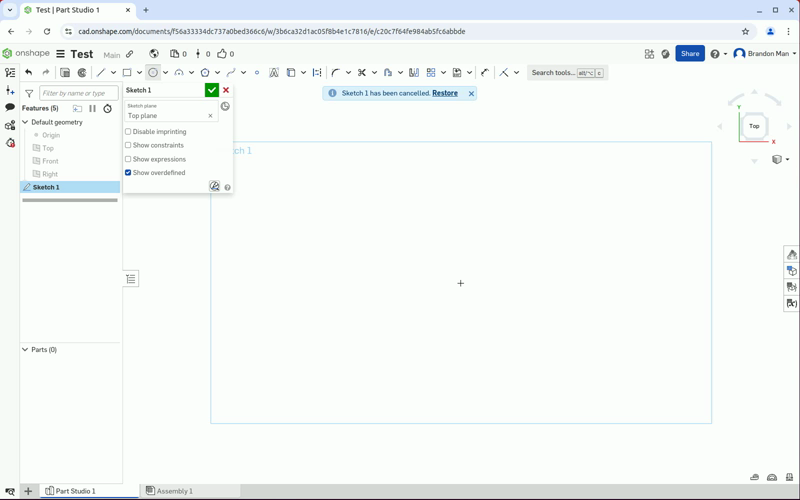
key_up(shift)
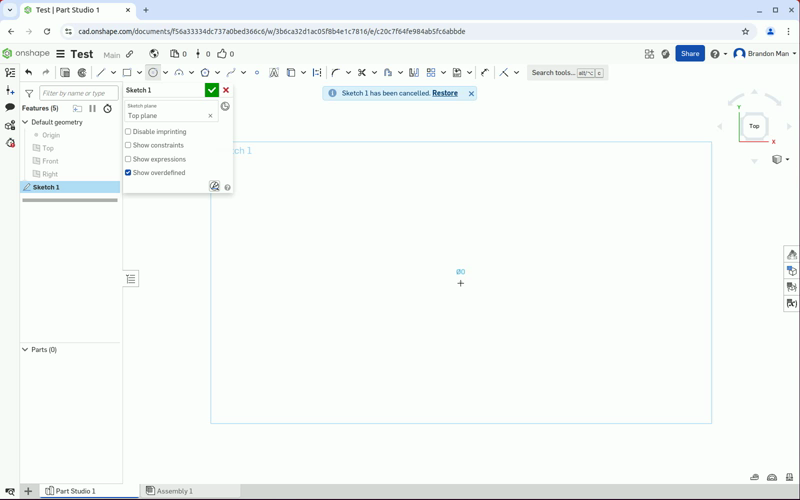
mouse_move(533, 282)
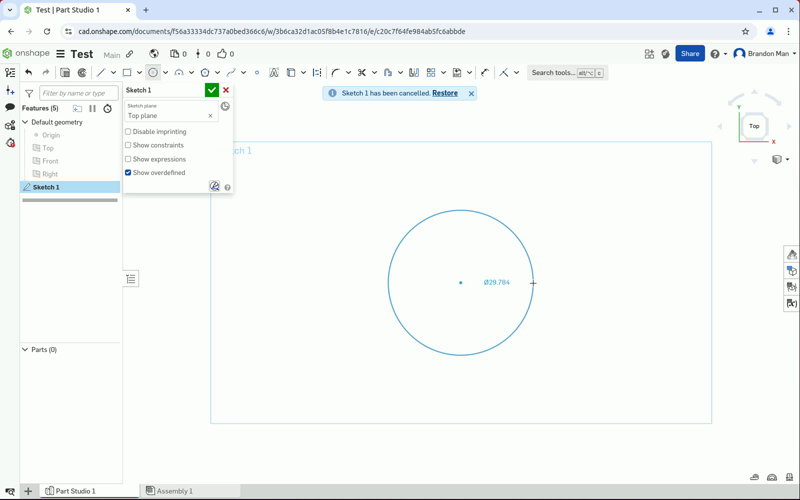
click(533, 282)
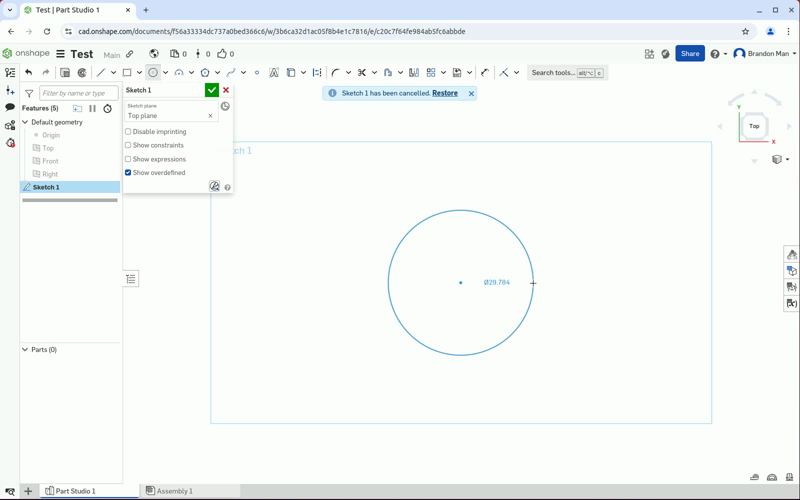
key(esc)
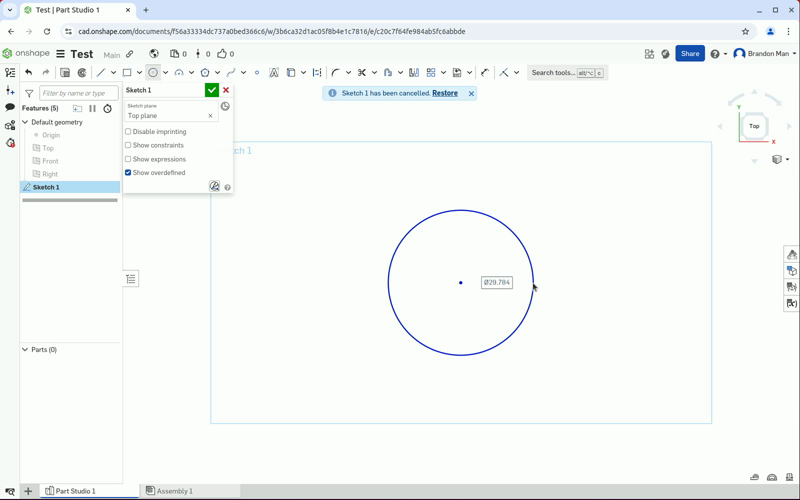
mouse_move(494, 256)
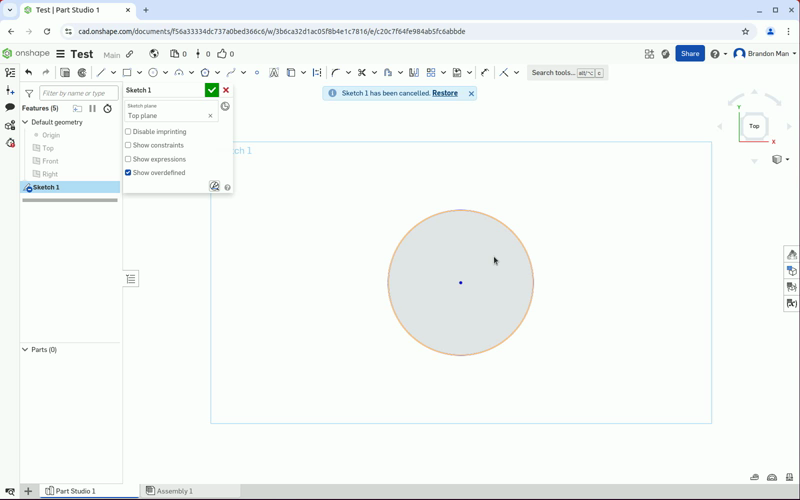
click(494, 256)
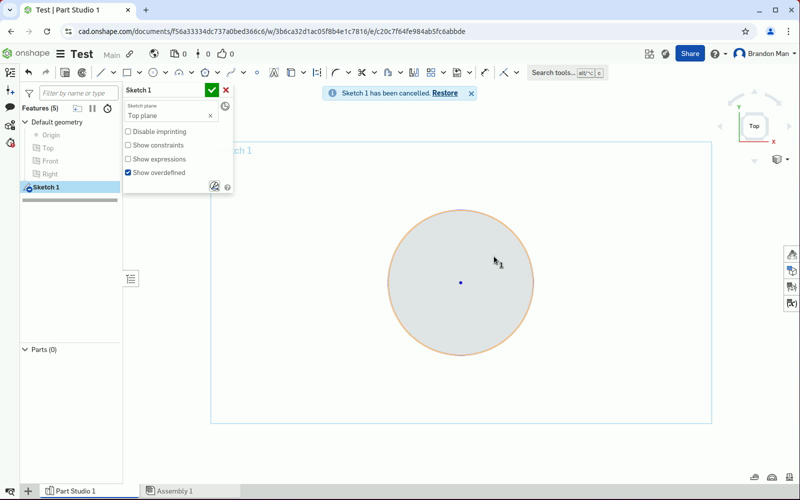
mouse_move(73, 352)
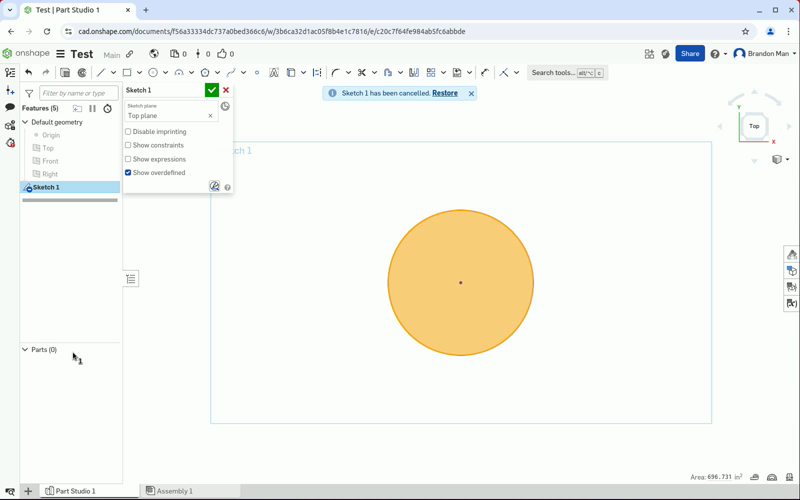
key(shift+y)
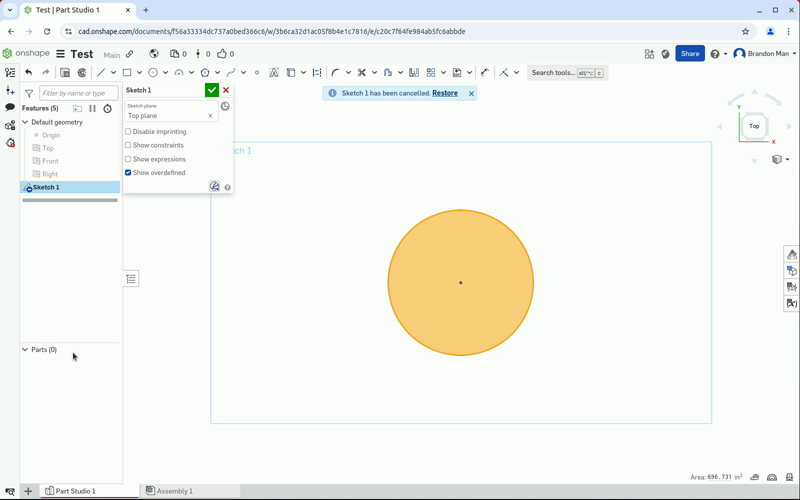
key(shift+e)
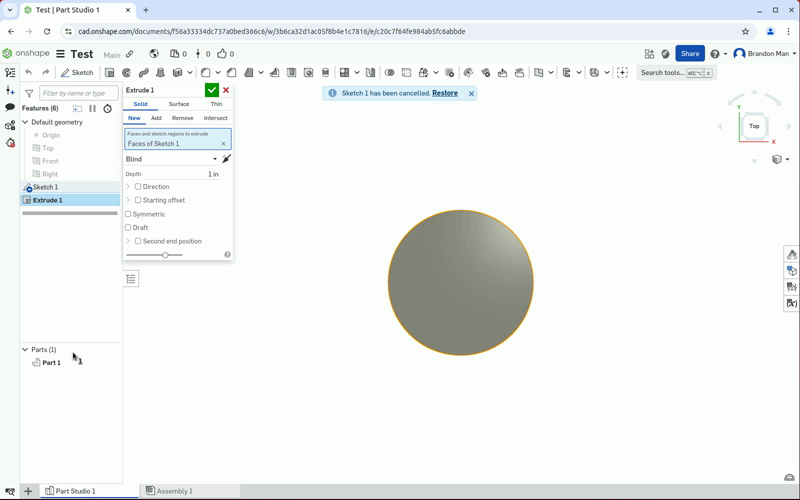
mouse_move(143, 106)
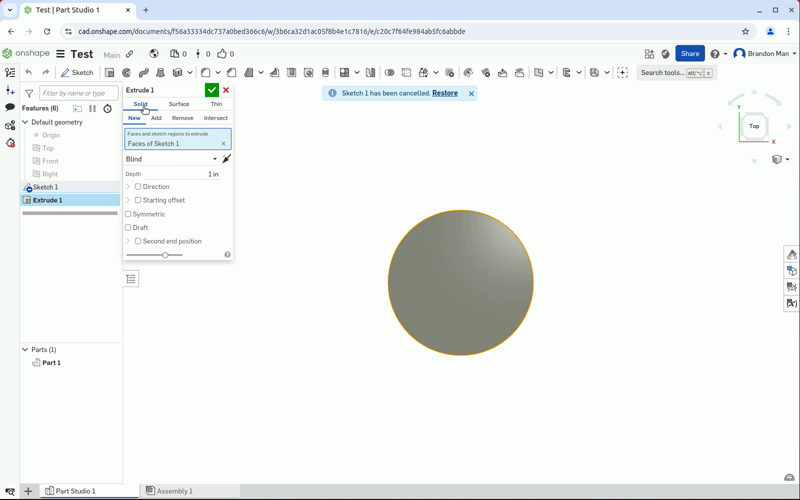
click(143, 106)
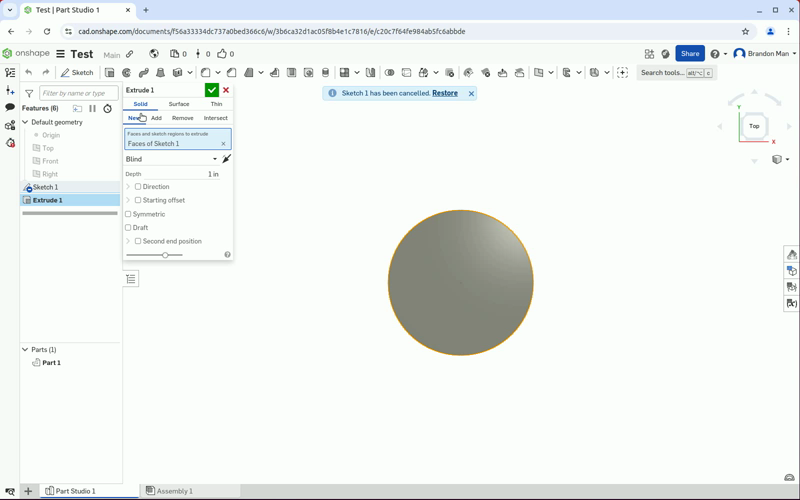
mouse_move(137, 120)
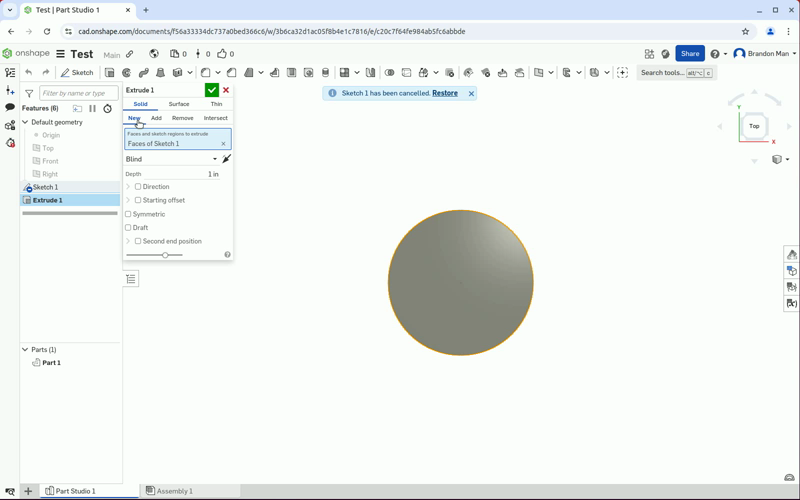
click(137, 120)
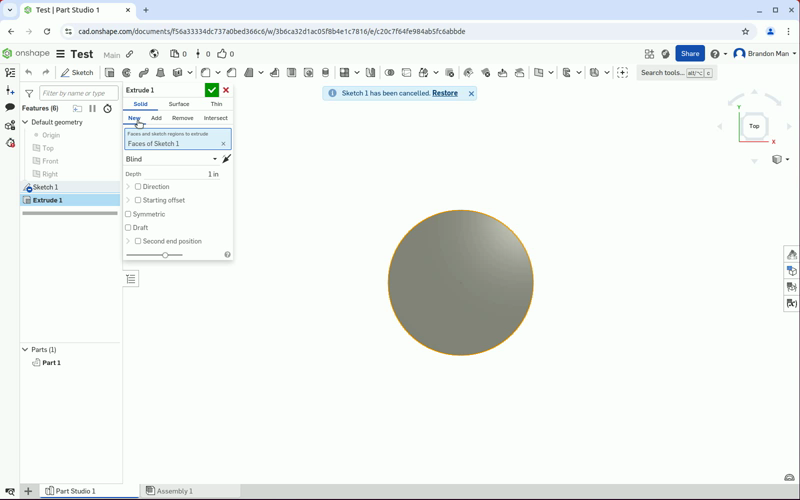
key(tab, 4)
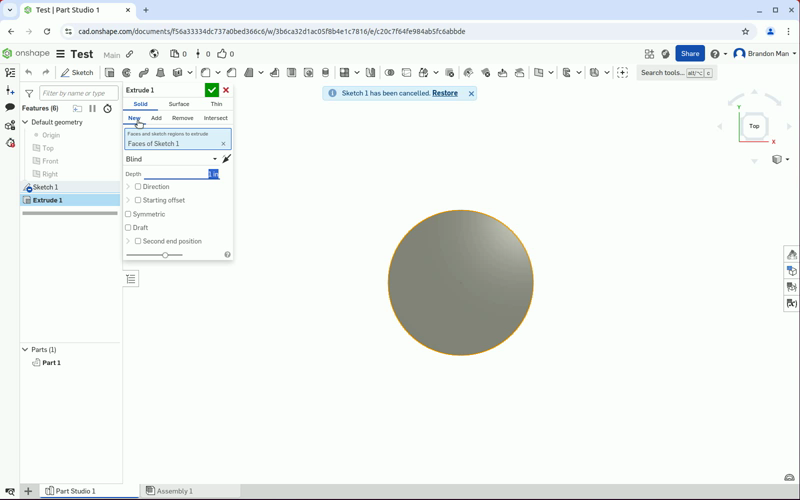
text(8.184)
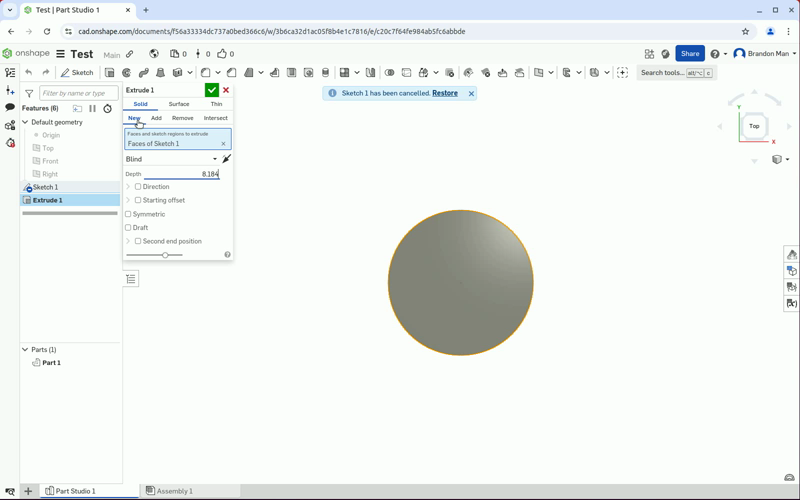
key(enter)
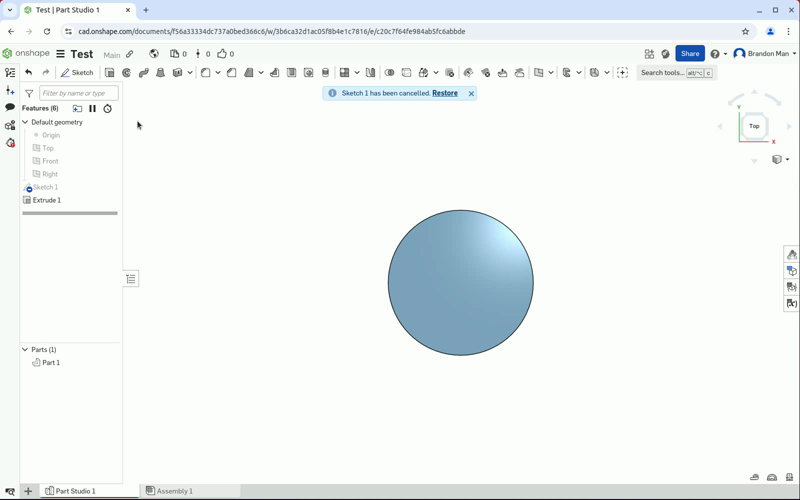
key(shift+h)
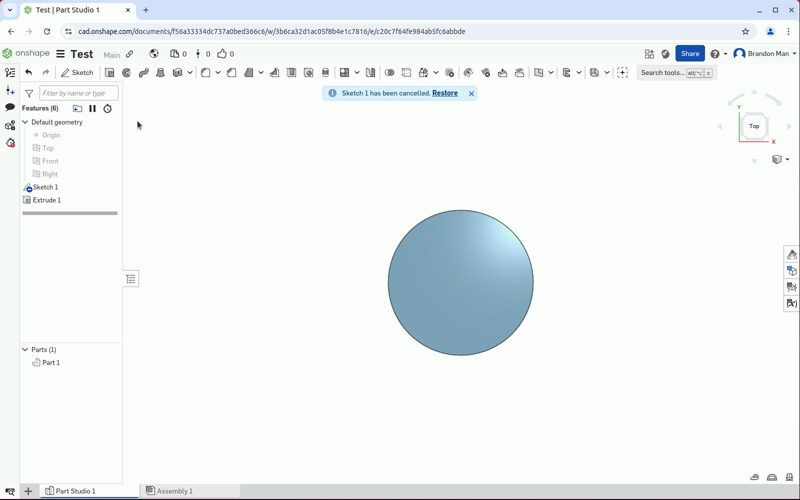
key(shift+h)
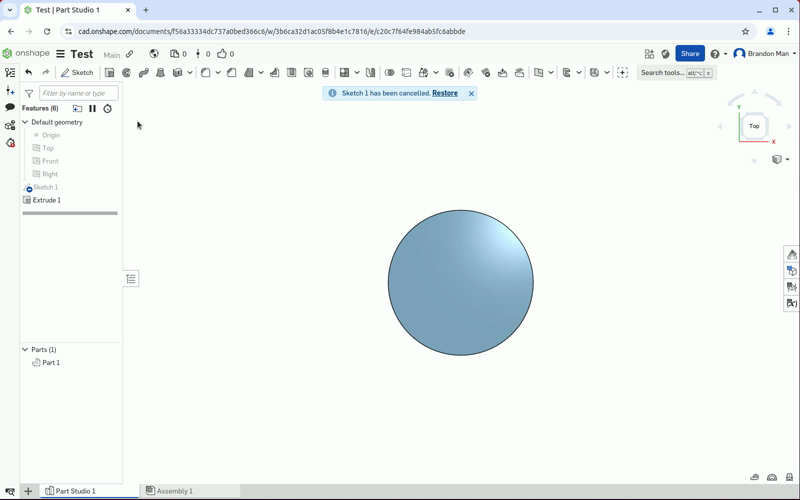
mouse_move(73, 189)
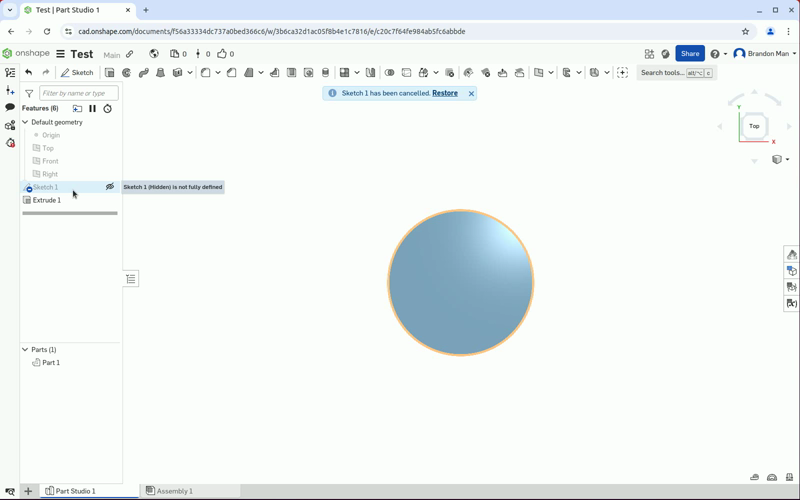
click(73, 189)
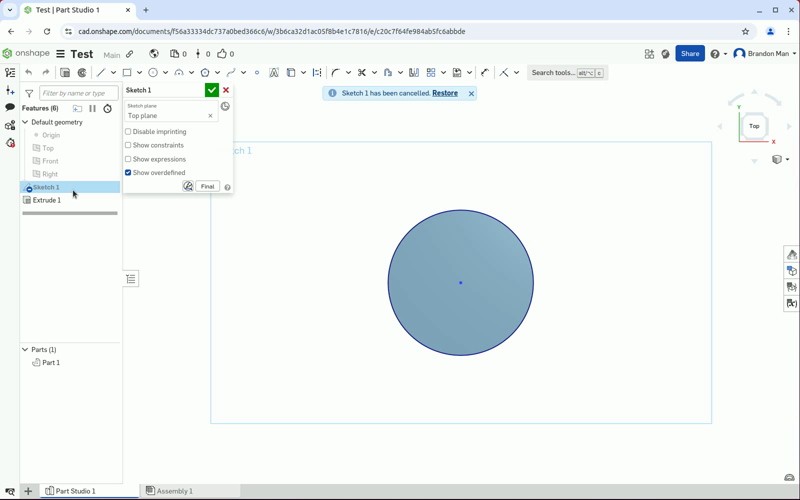
mouse_move(229, 92)
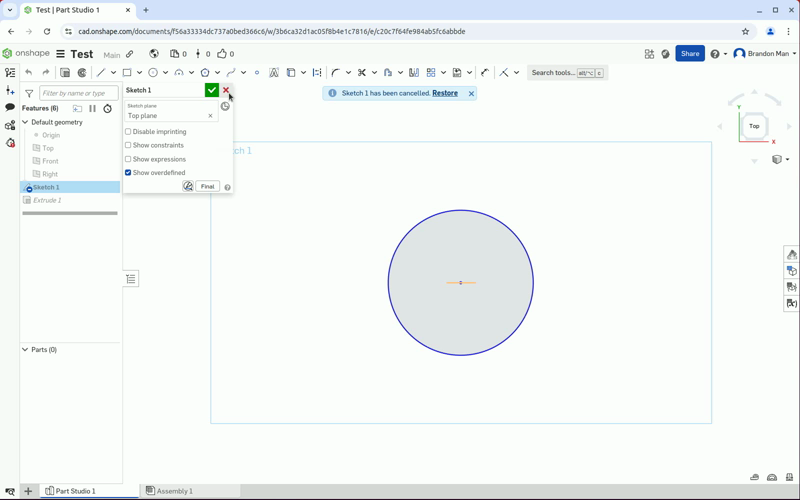
click(229, 92)
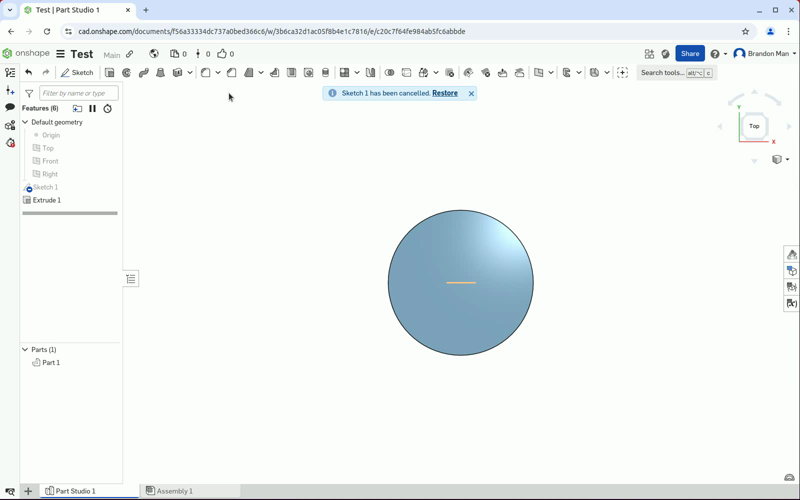
mouse_move(541, 75)
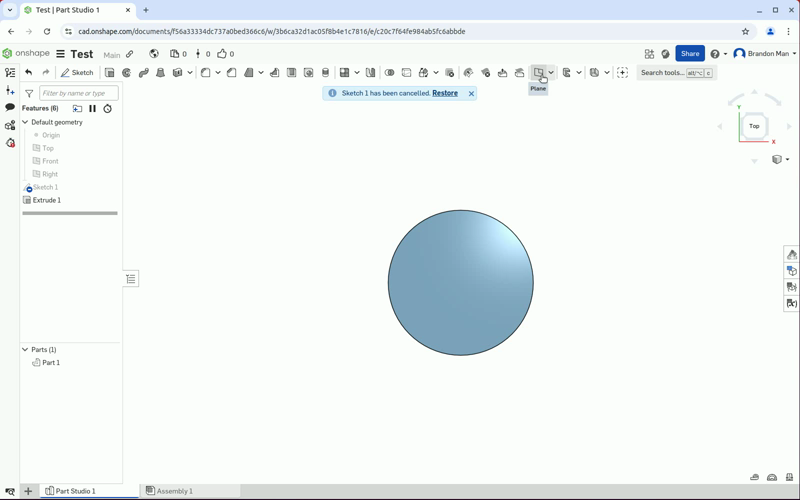
click(541, 75)
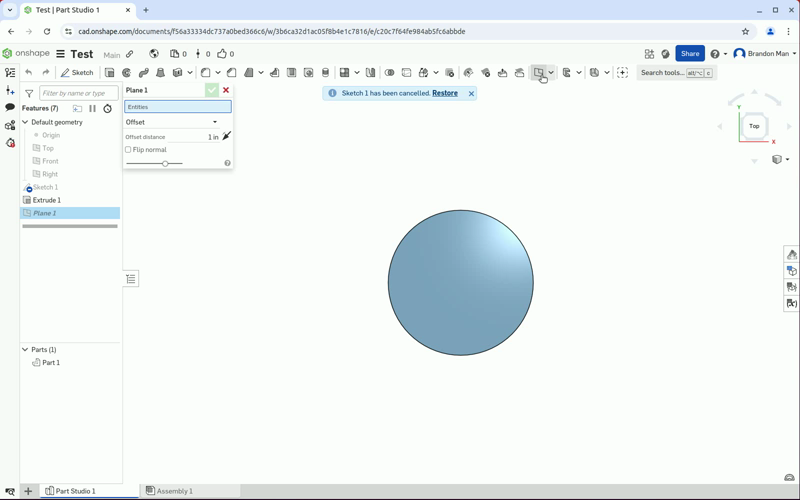
mouse_move(73, 150)
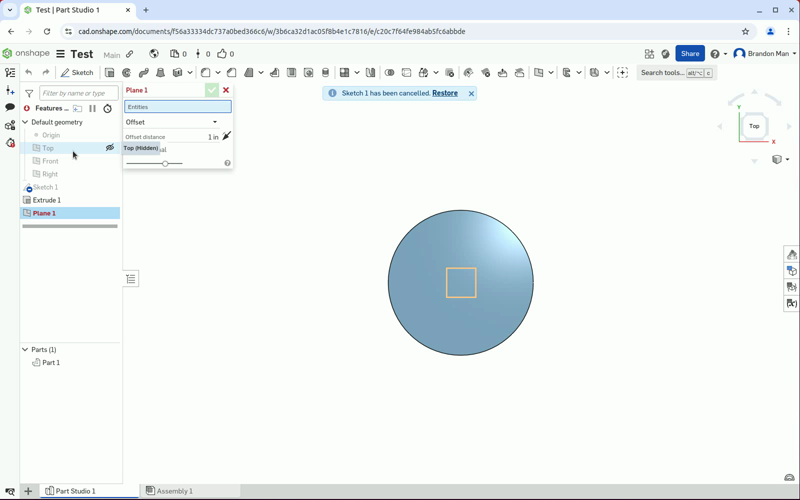
click(73, 150)
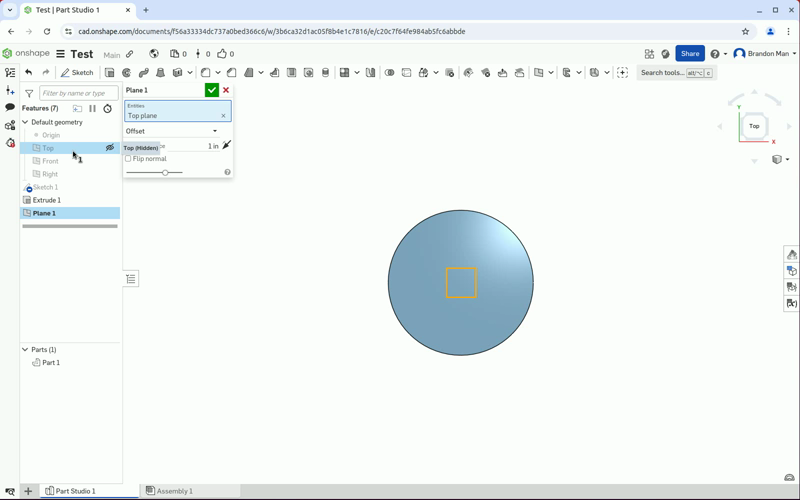
key(tab, 2)
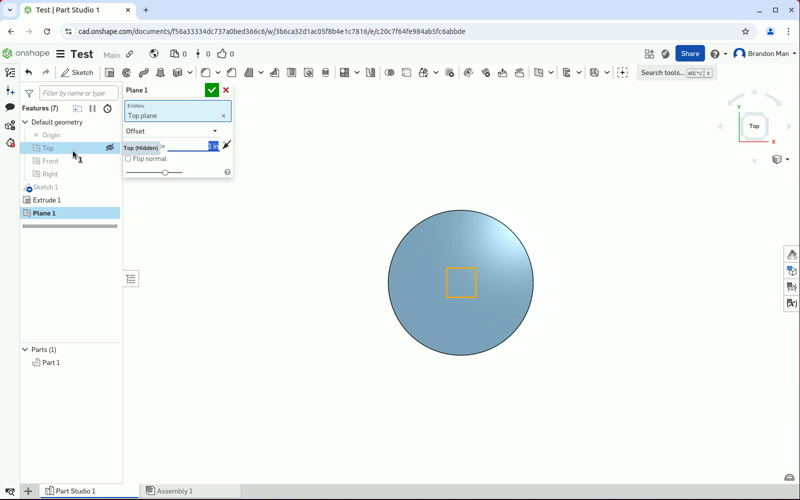
text(8.196)
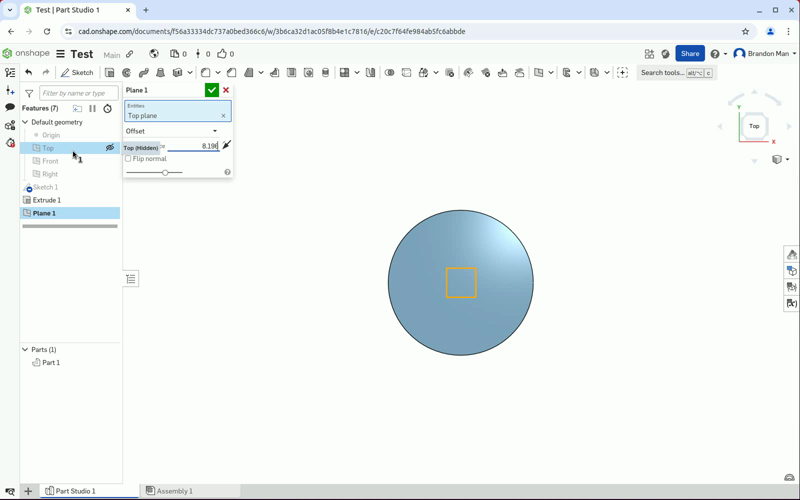
key(enter, 2)
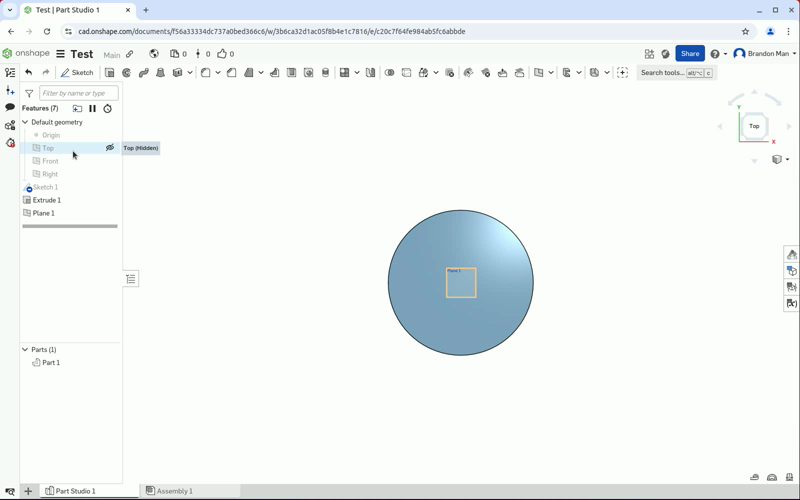
key(shift+s)
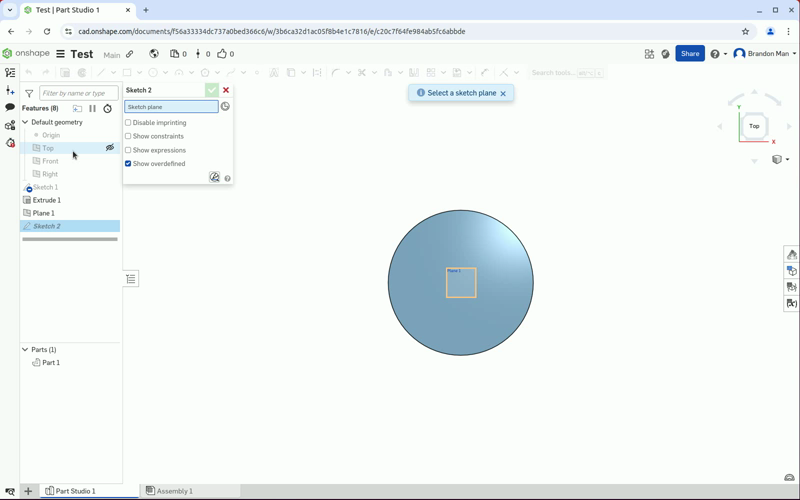
mouse_move(73, 215)
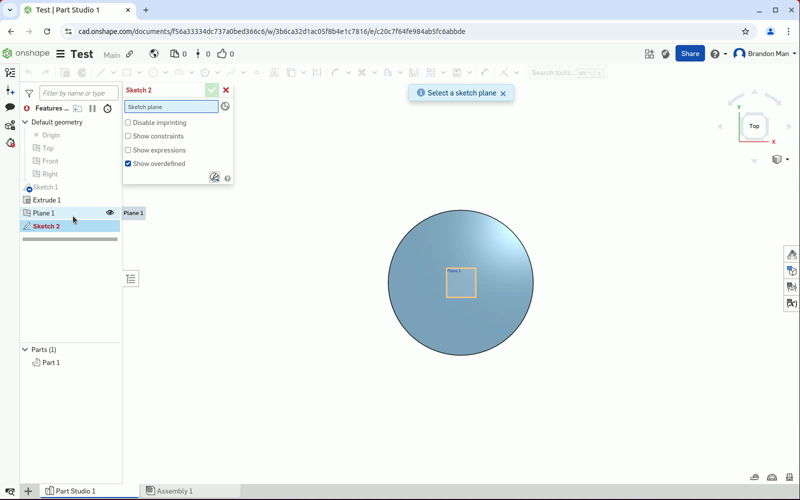
click(73, 215)
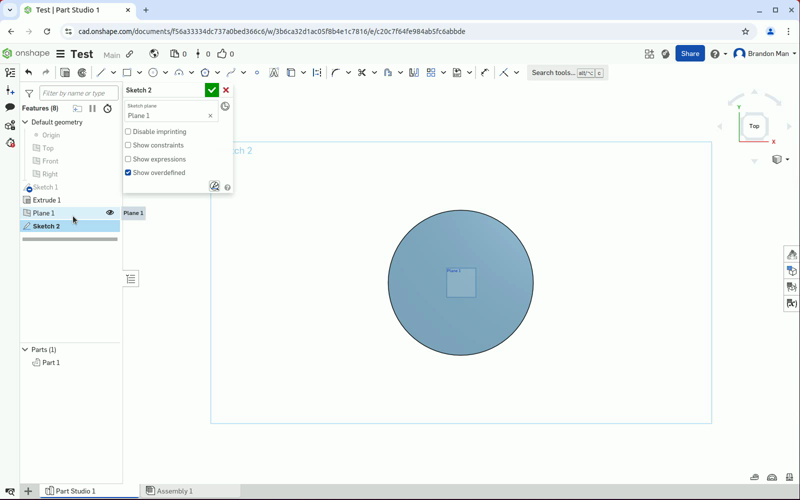
mouse_move(73, 352)
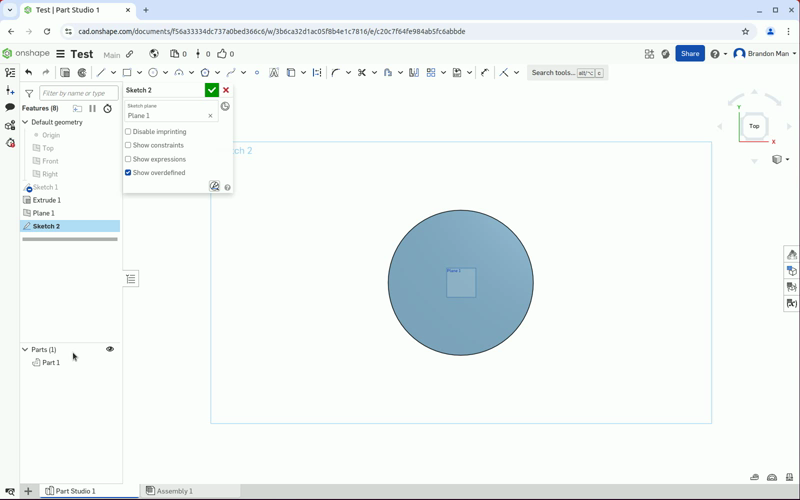
key(y)
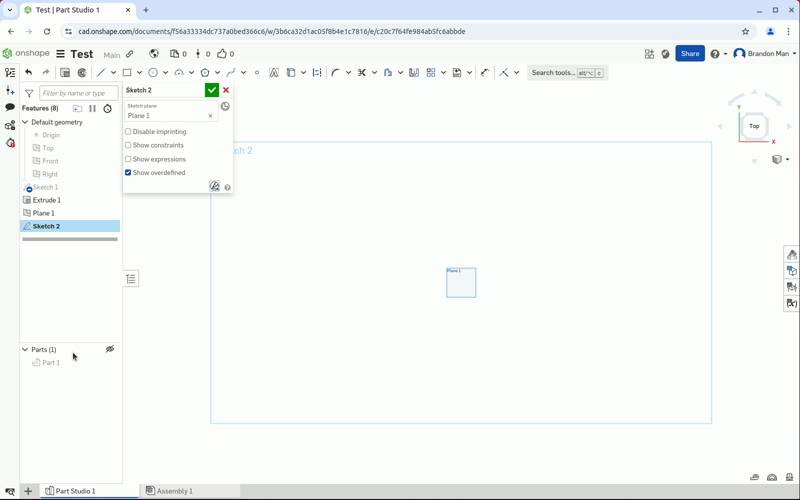
key(c)
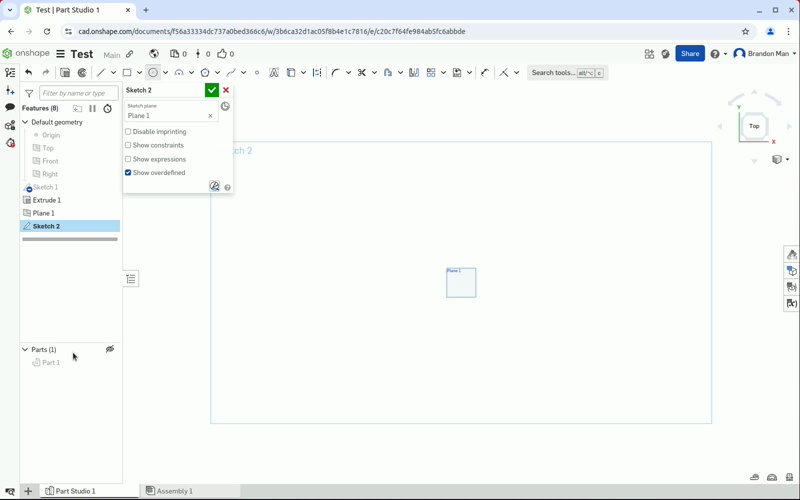
key_down(shift)
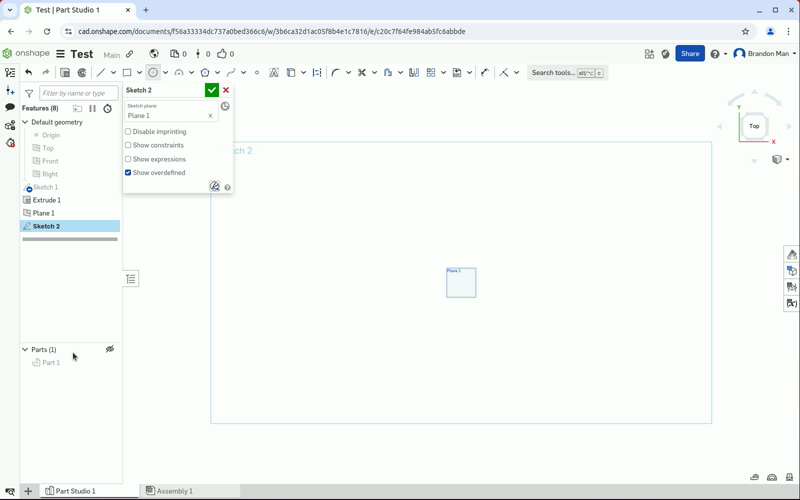
mouse_move(460, 282)
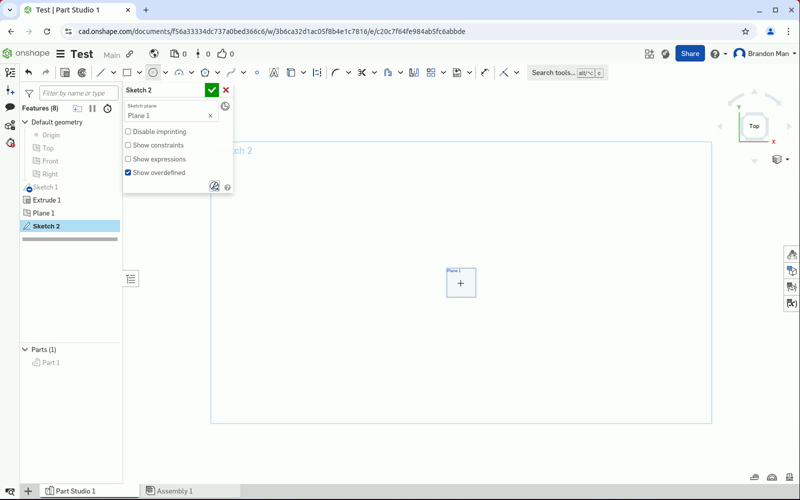
click(460, 282)
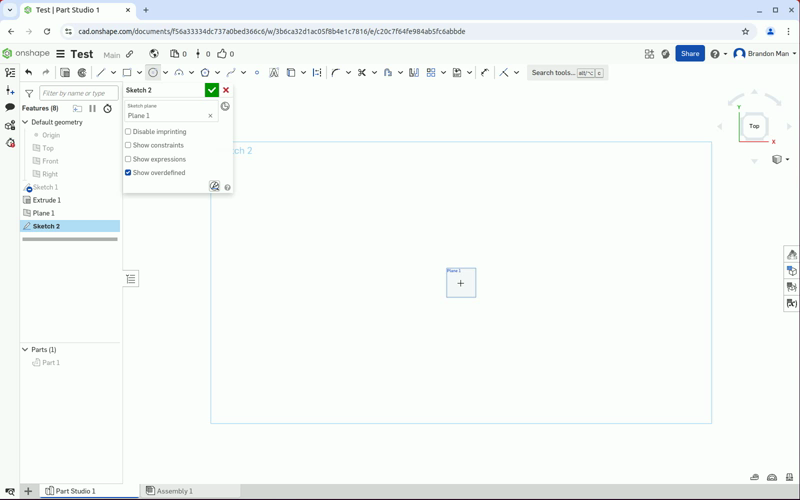
key_up(shift)
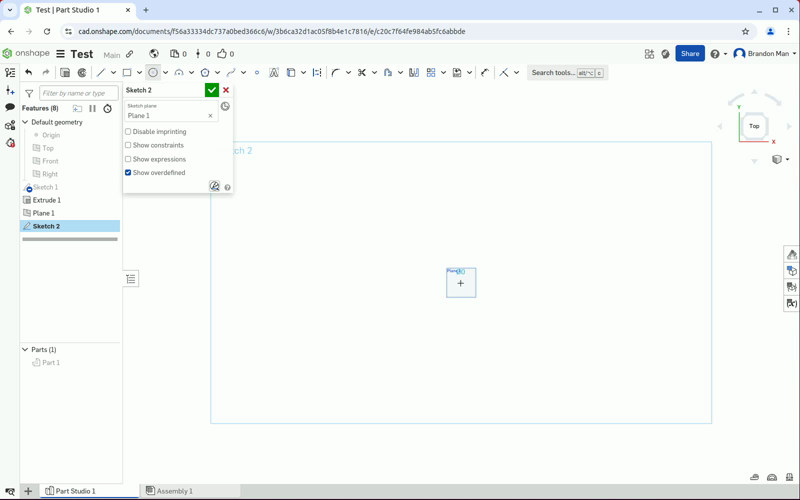
mouse_move(511, 282)
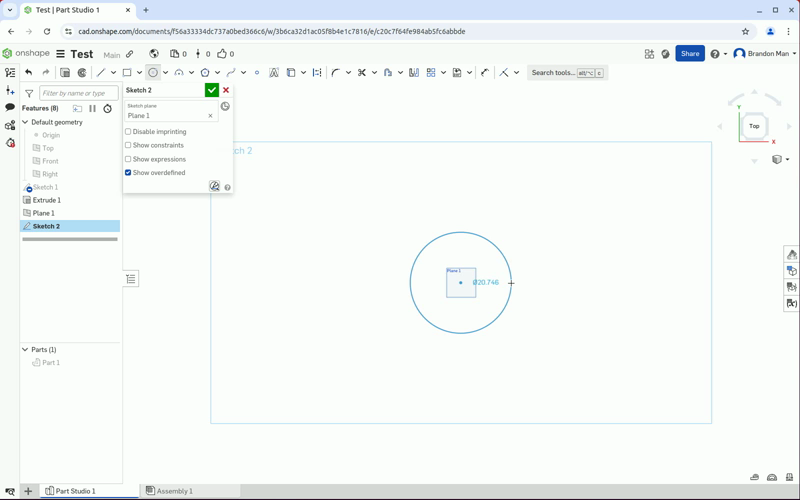
click(511, 282)
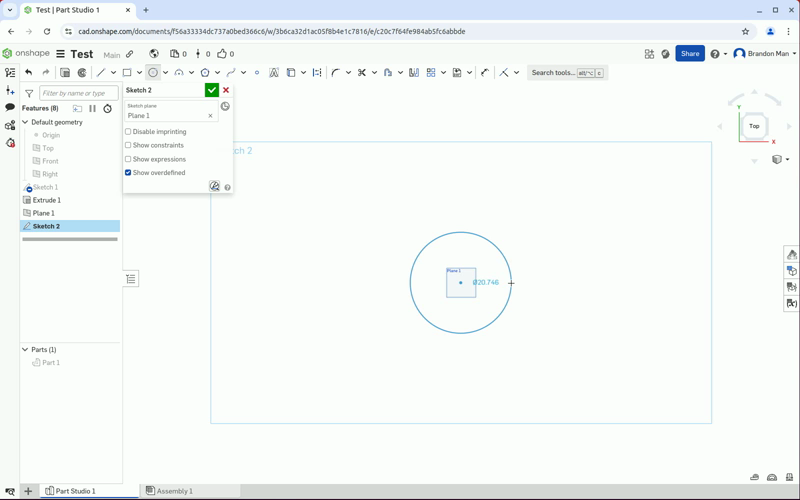
key(esc)
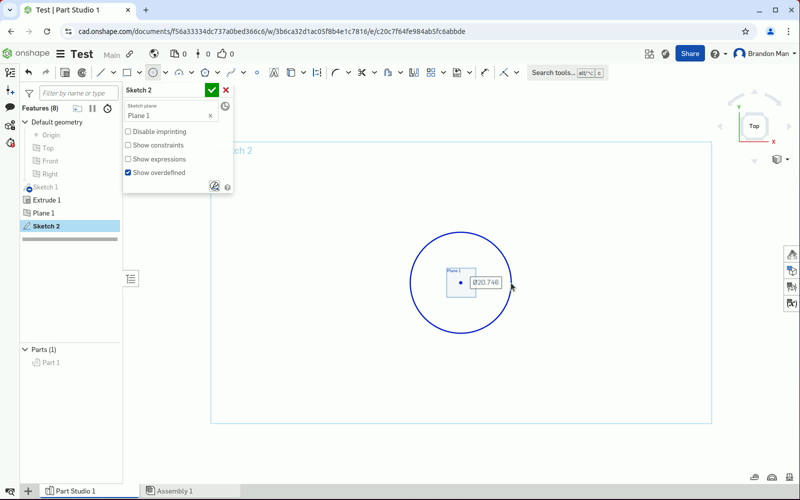
mouse_move(462, 295)
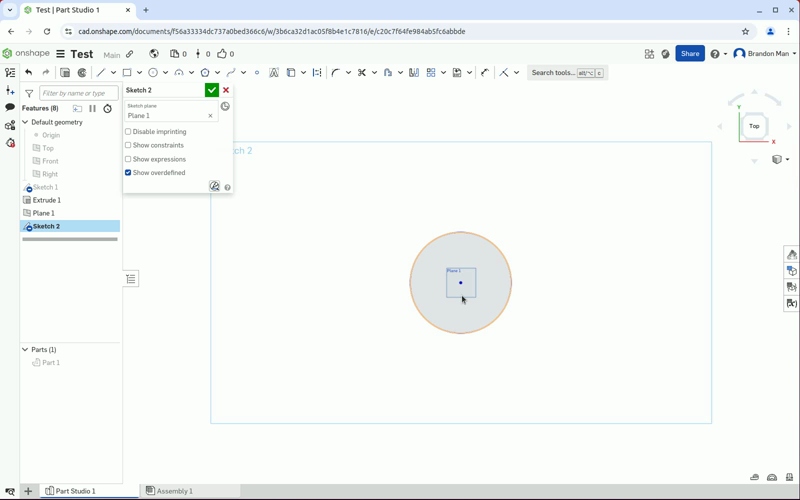
click(462, 295)
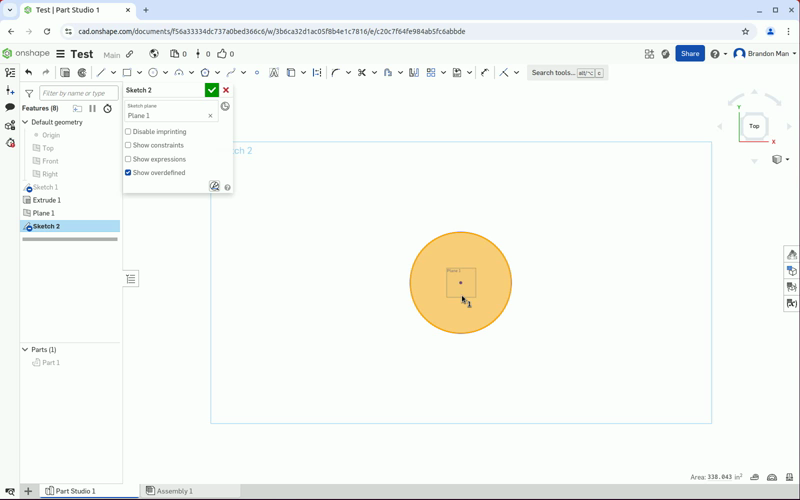
mouse_move(73, 352)
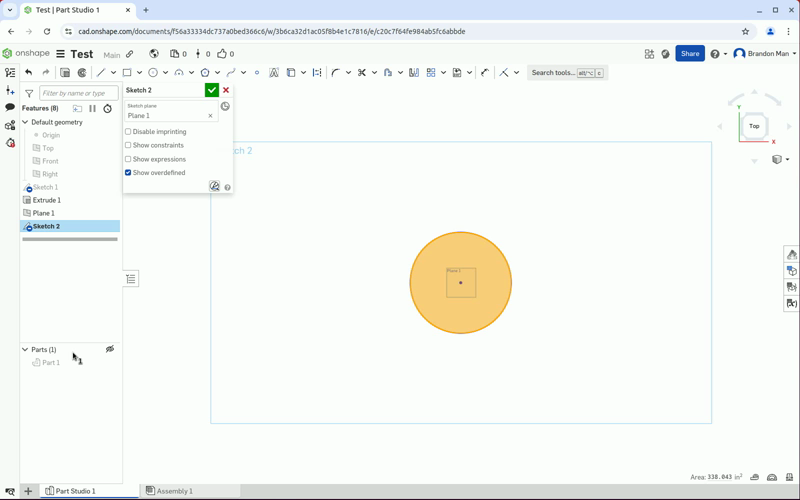
key(shift+y)
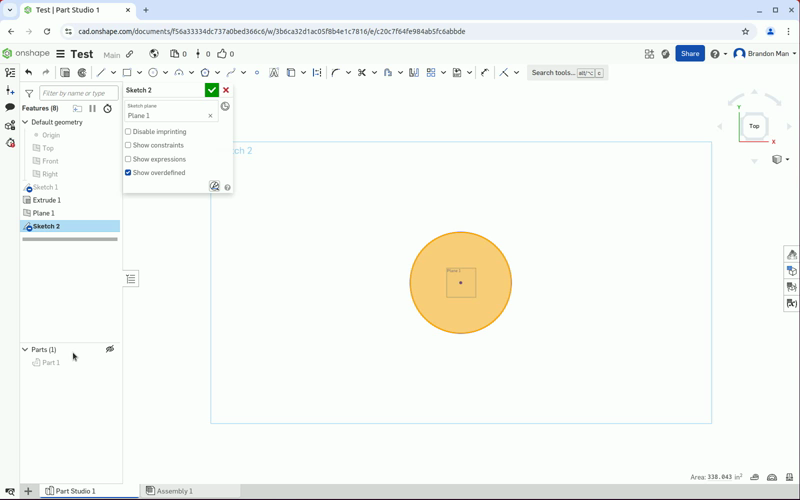
key(shift+e)
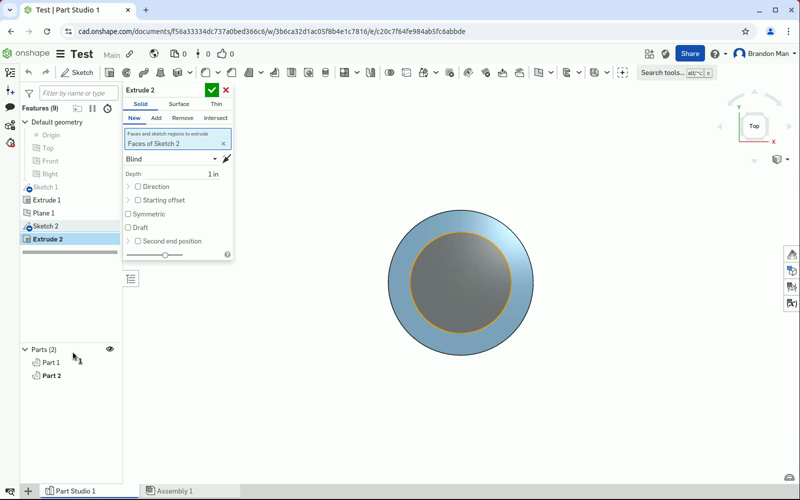
mouse_move(143, 106)
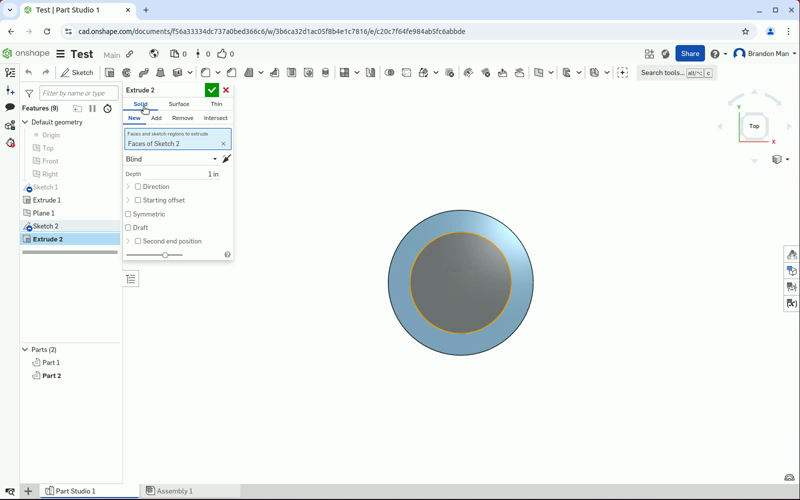
click(143, 106)
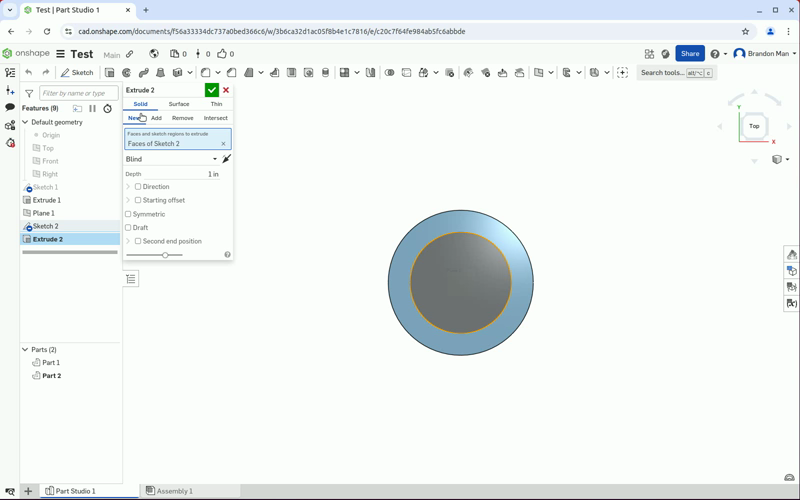
mouse_move(137, 120)
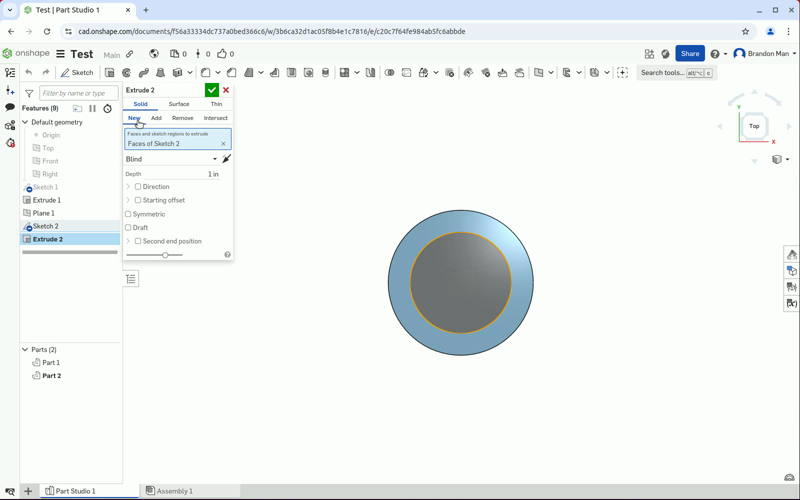
click(137, 120)
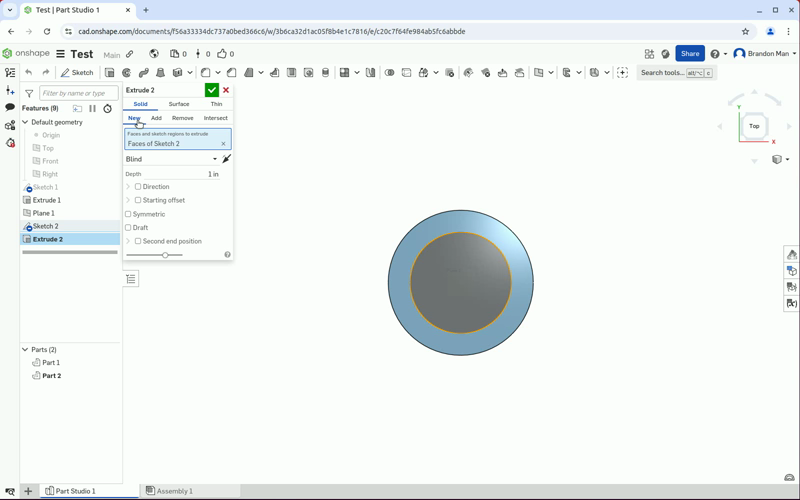
key(tab, 4)
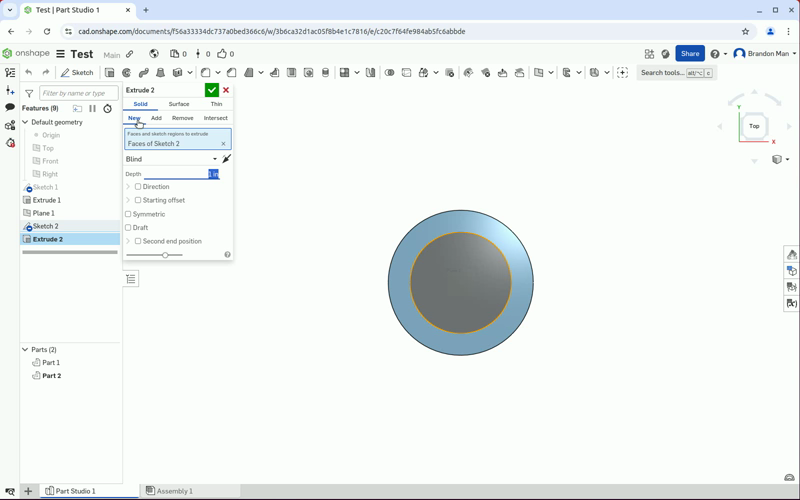
text(11.554)
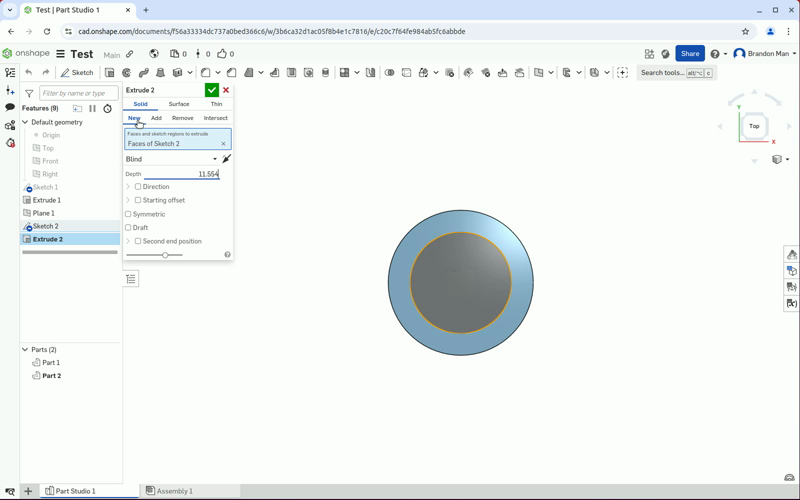
key(enter)
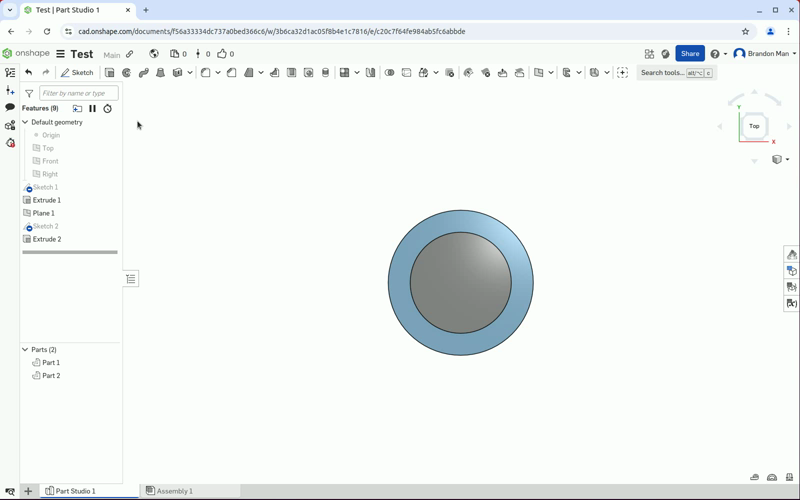
key(shift+h)
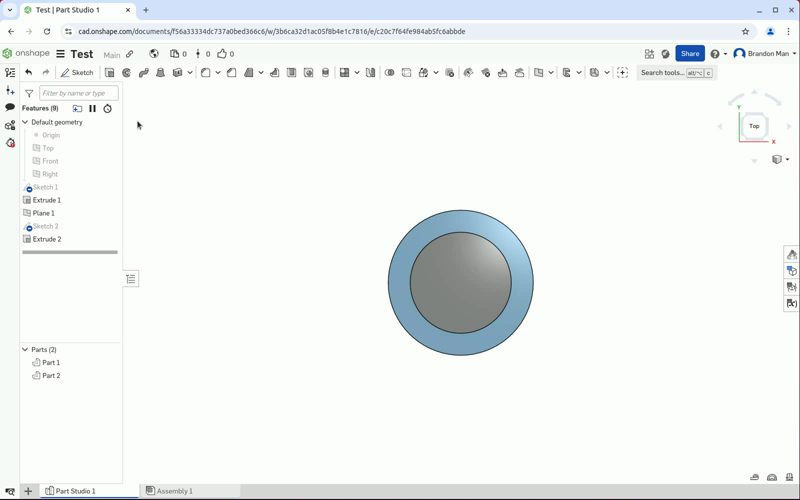
key(shift+h)
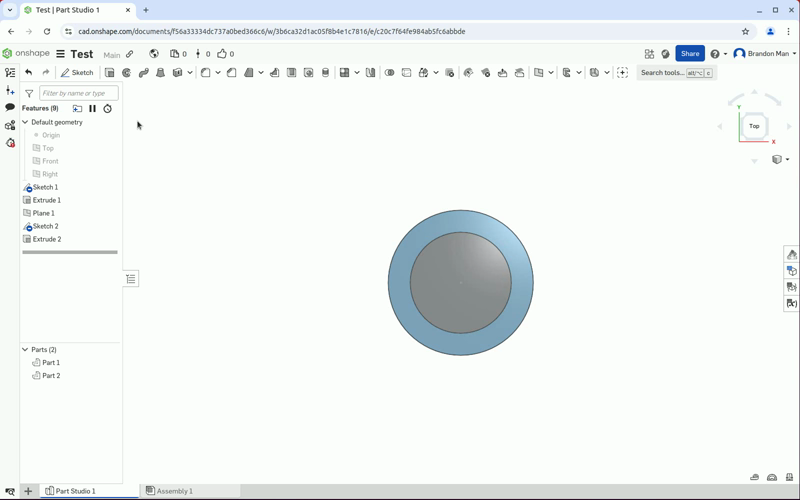
key(shift+7)
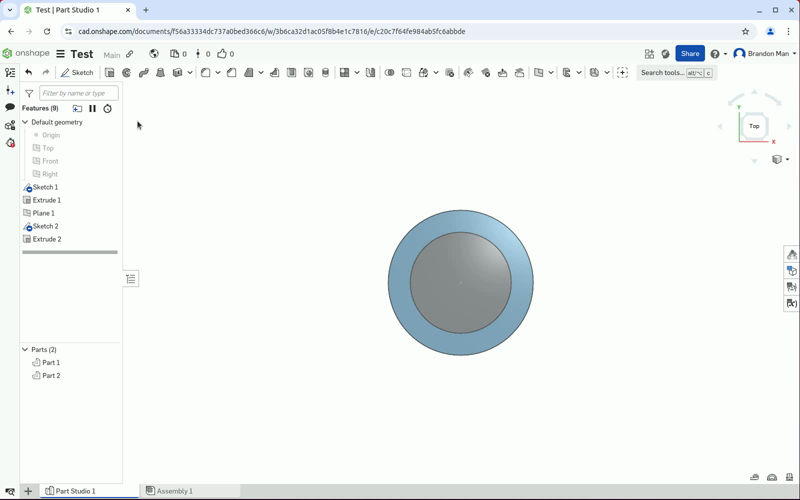
key(up, 3)
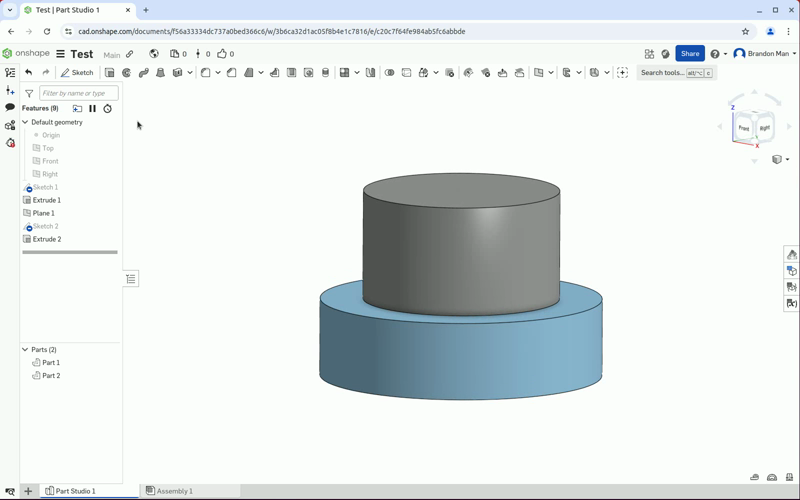
key(left, 3)
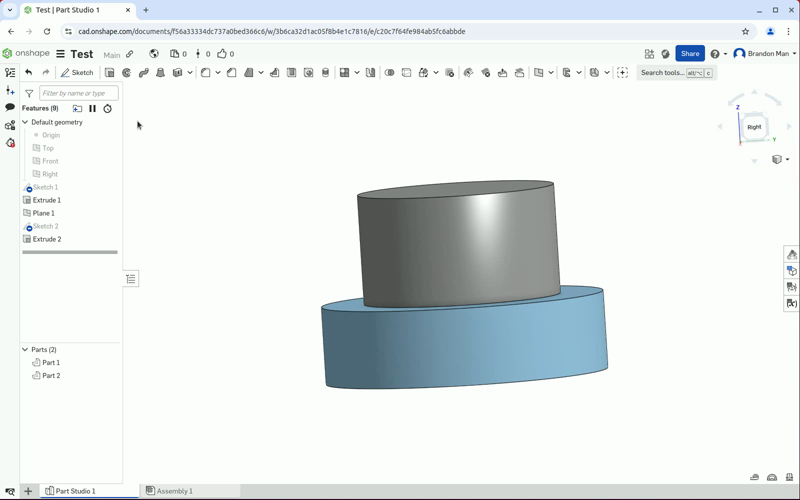
key(right, 3)
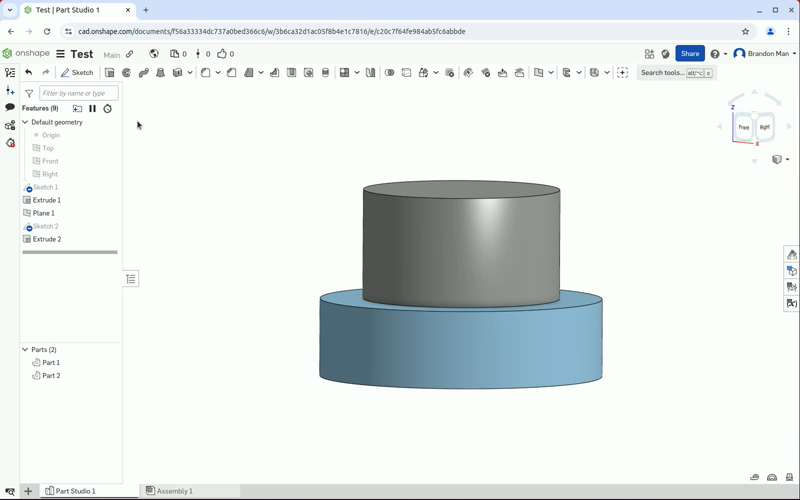
key(down, 3)
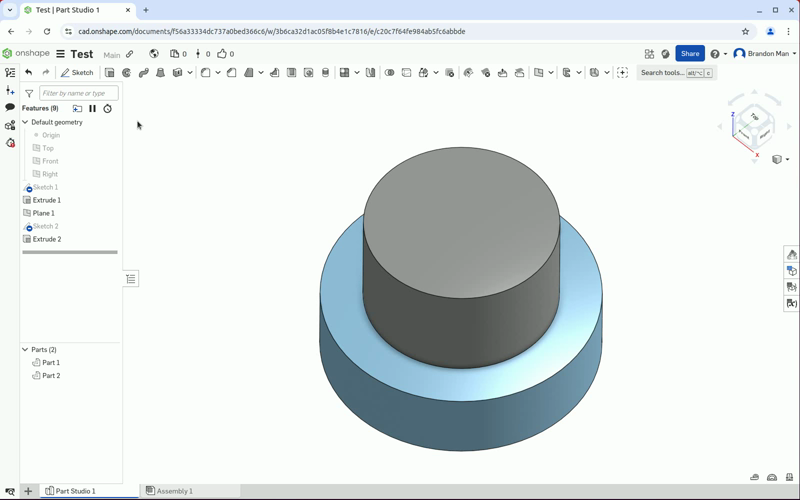
mouse_move(73, 189)
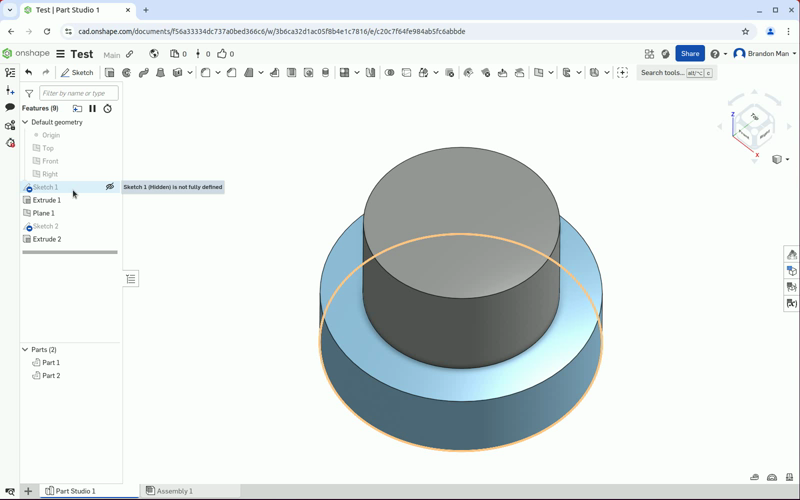
click(73, 189)